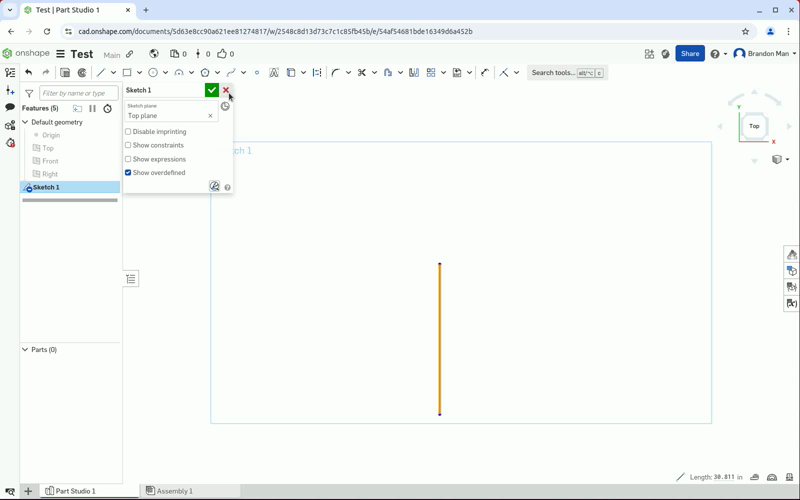
key(shift+h)
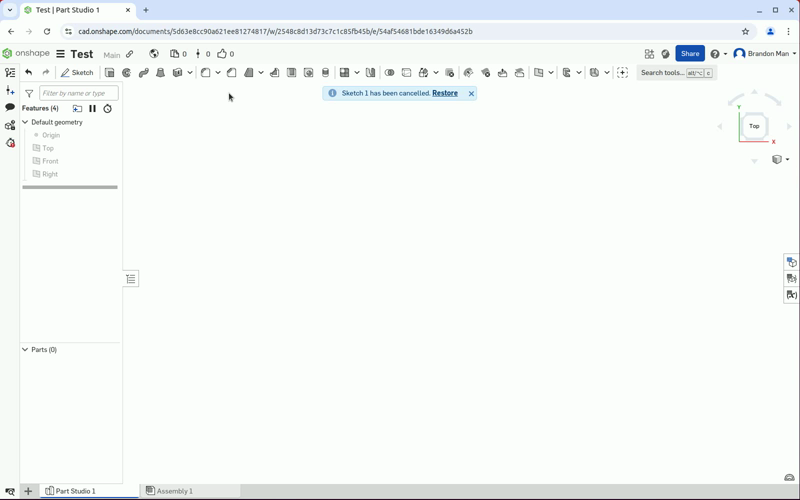
mouse_move(73, 352)
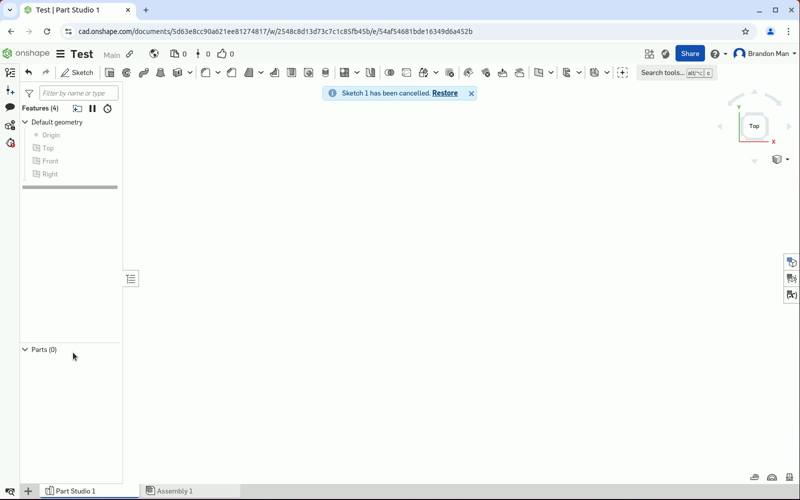
key(y)
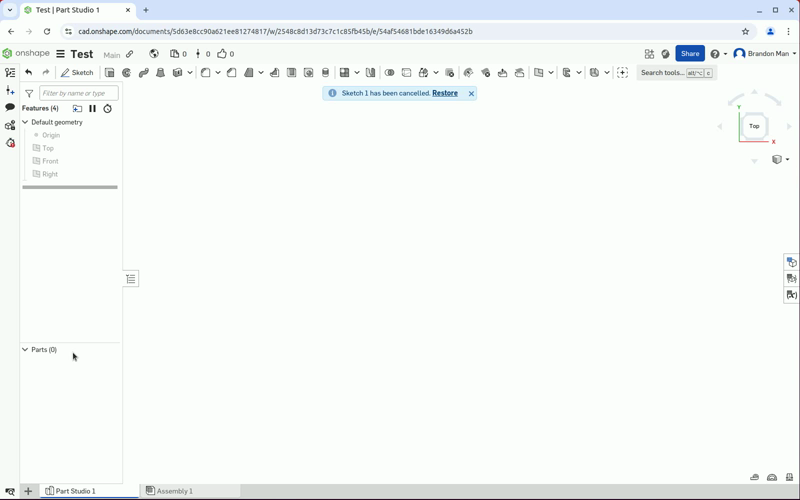
key(shift+p)
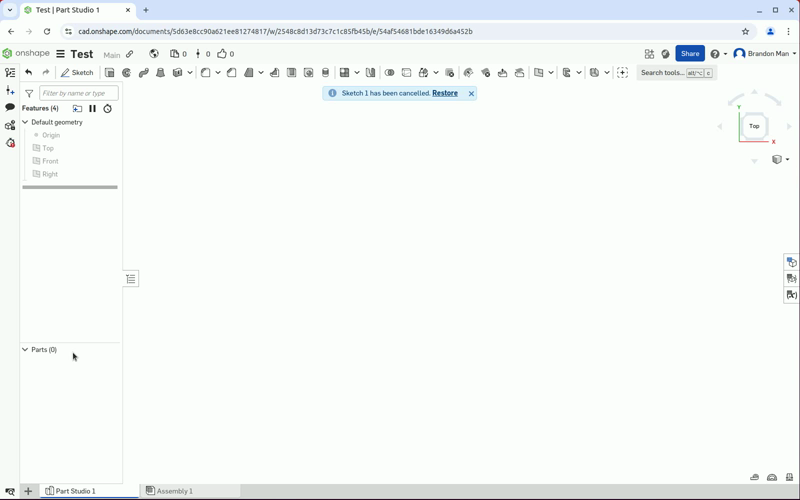
key(space)
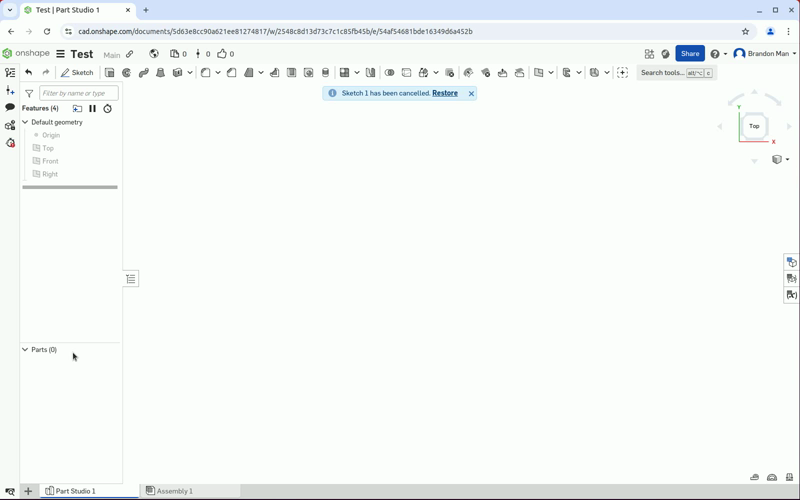
key_down(shift)
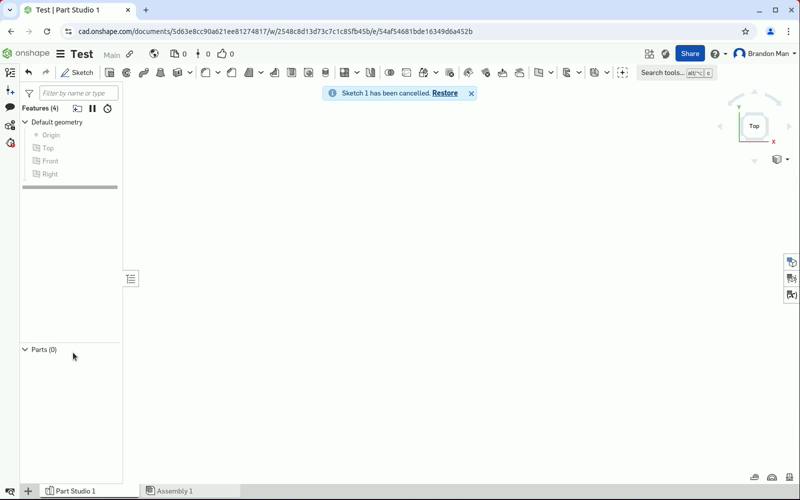
key(up)
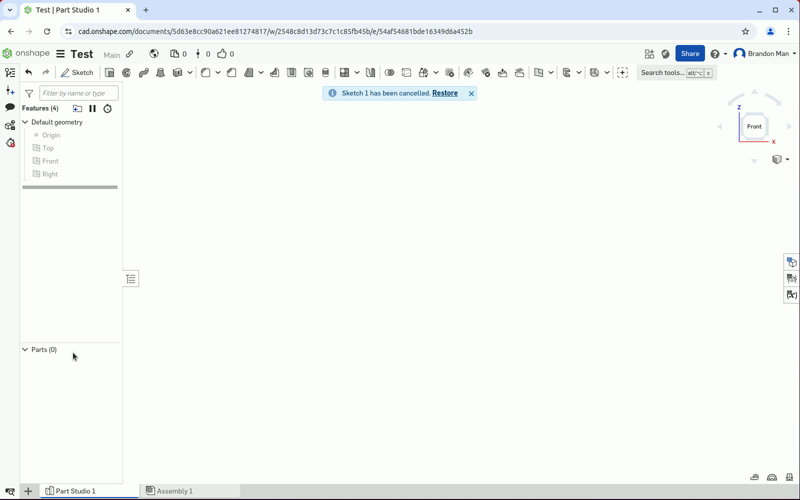
key_up(shift)
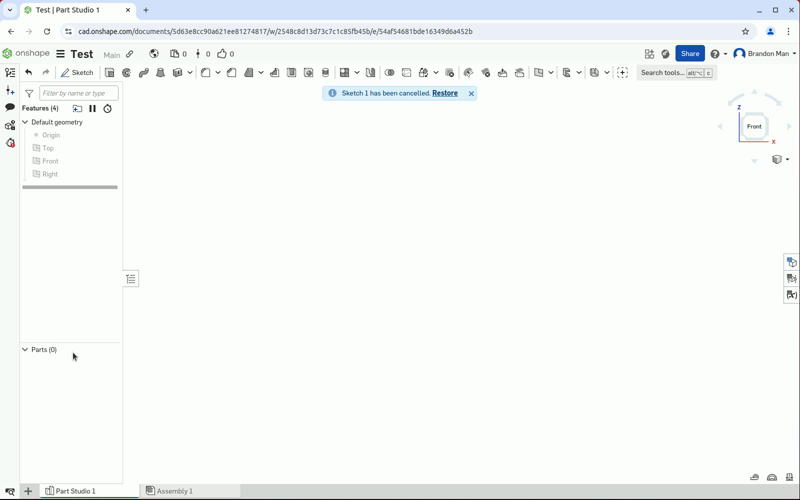
mouse_move(73, 352)
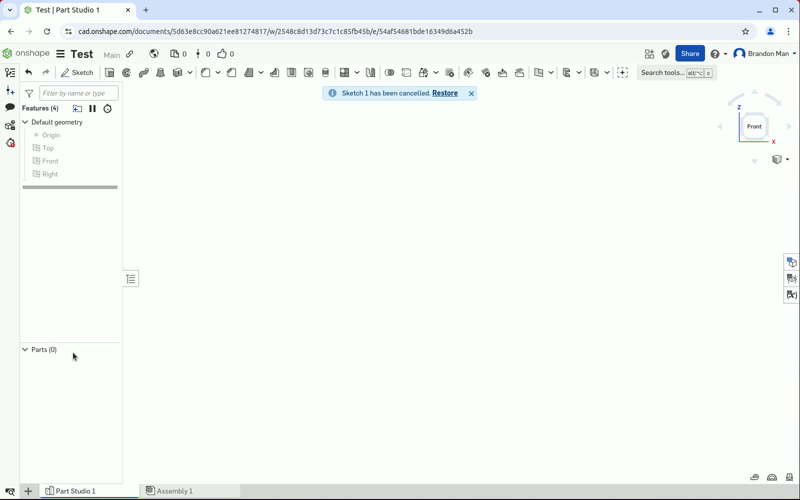
key(shift+y)
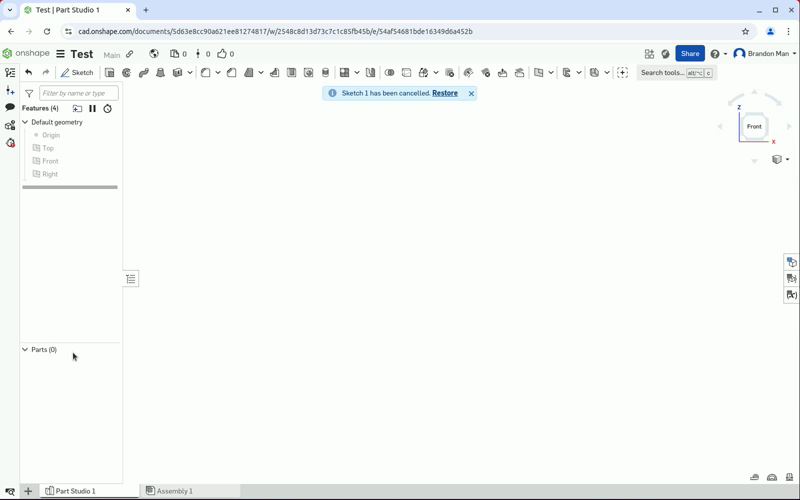
key(shift+s)
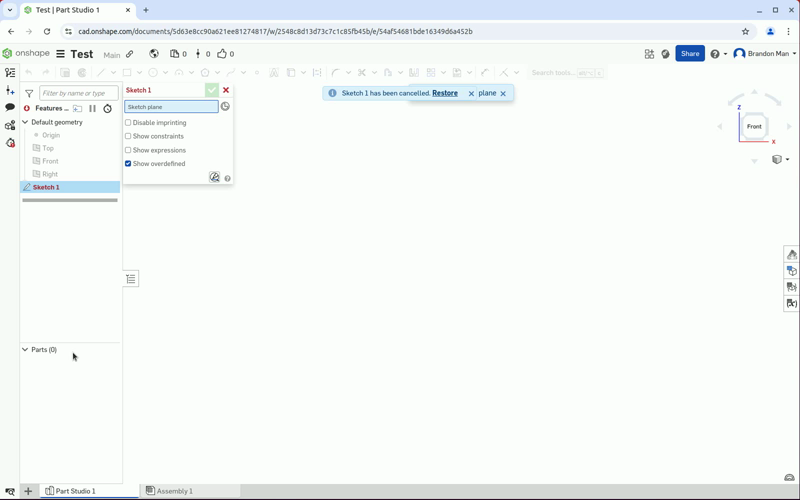
mouse_move(73, 163)
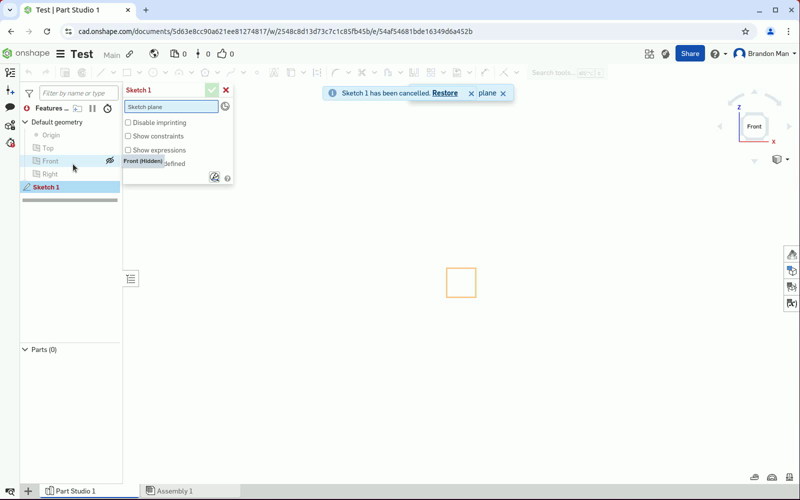
click(73, 163)
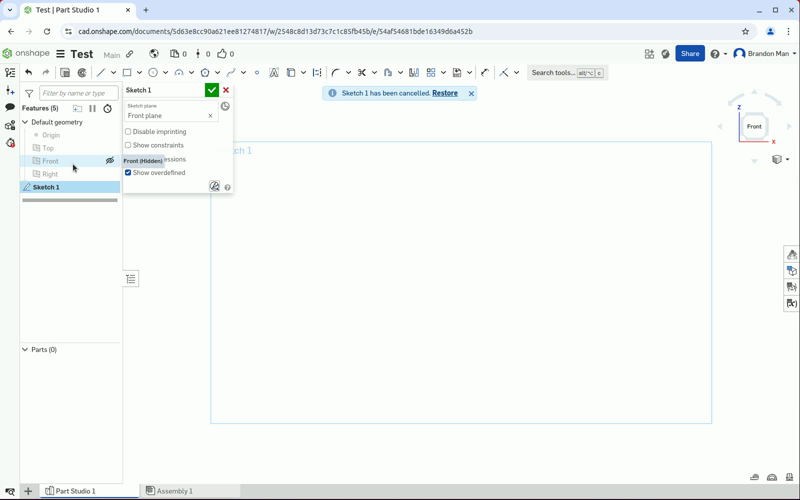
mouse_move(73, 352)
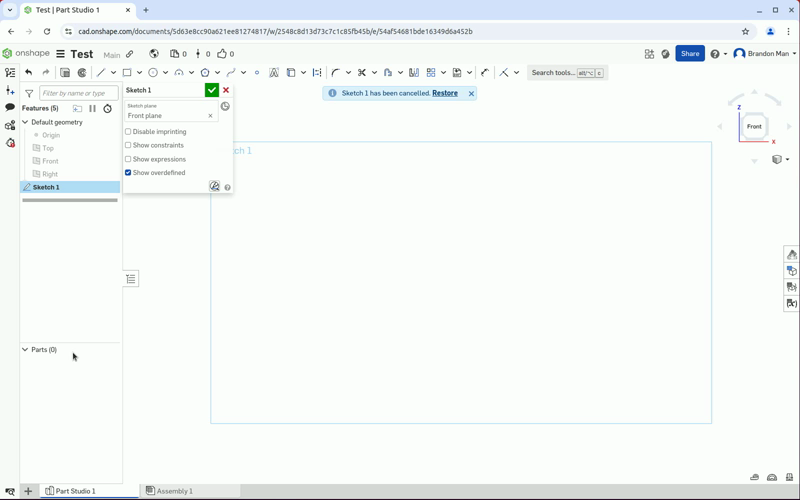
key(y)
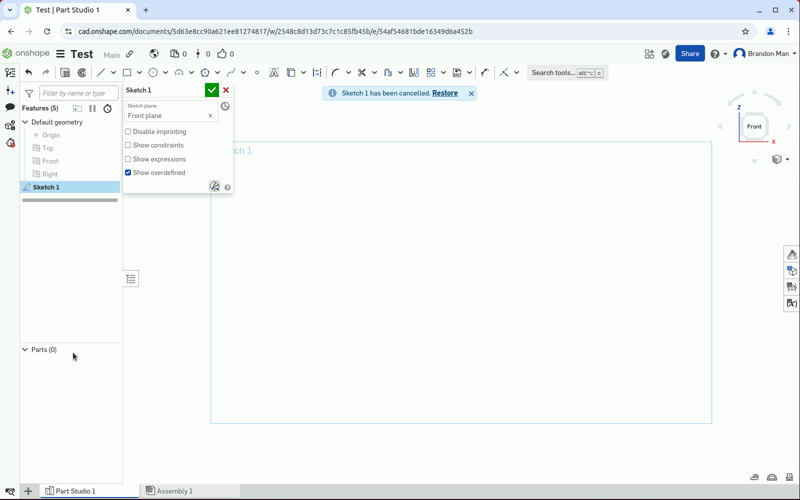
key(c)
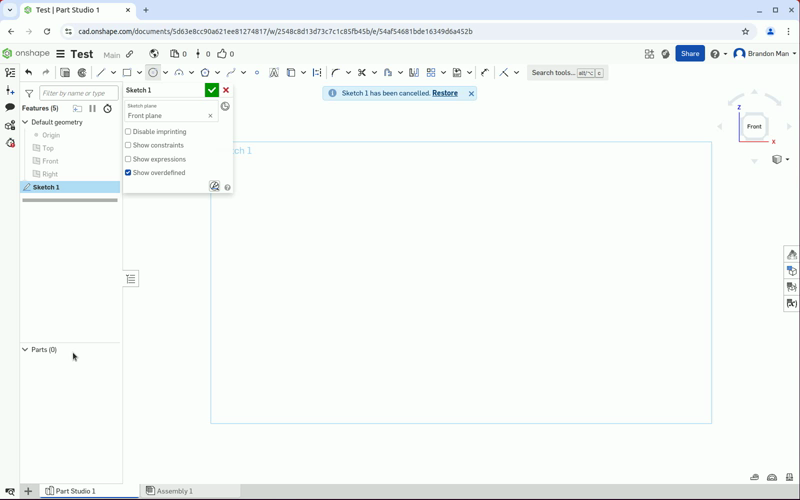
key_down(shift)
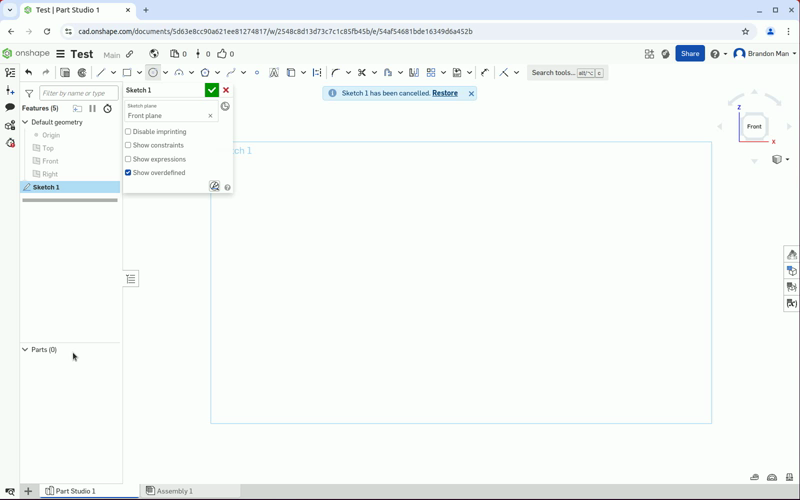
mouse_move(461, 282)
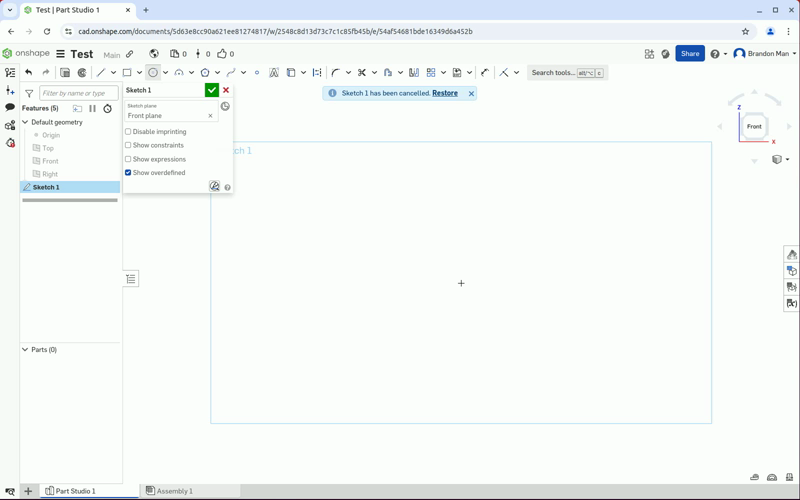
click(461, 282)
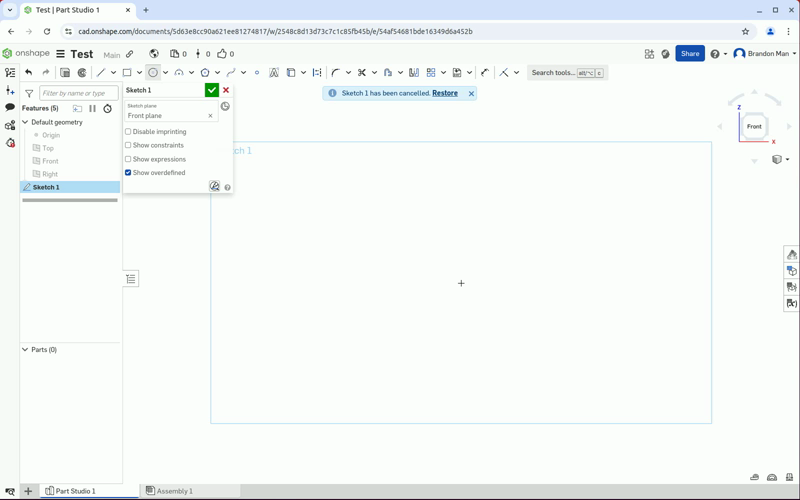
key_up(shift)
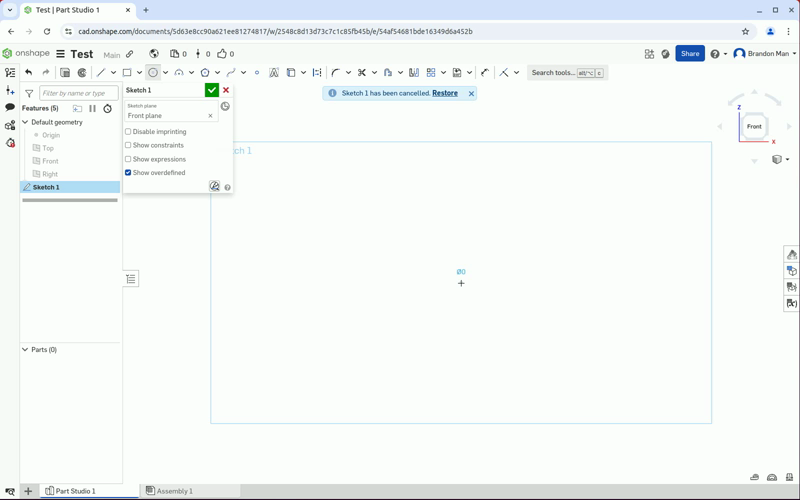
mouse_move(574, 282)
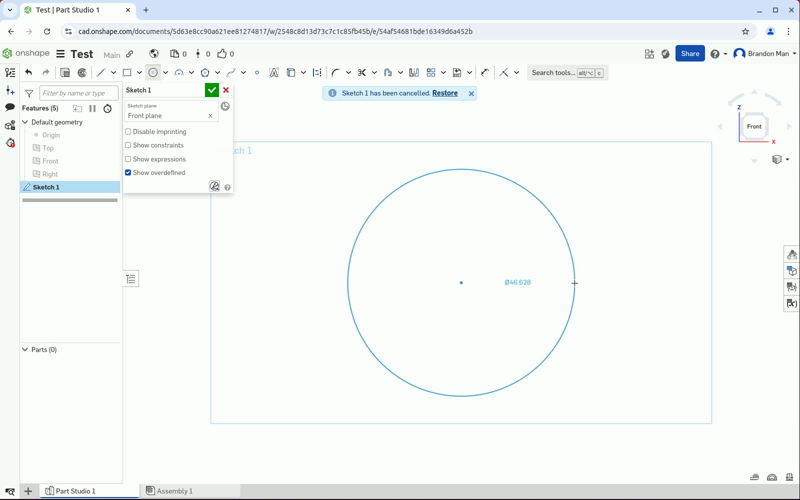
click(574, 282)
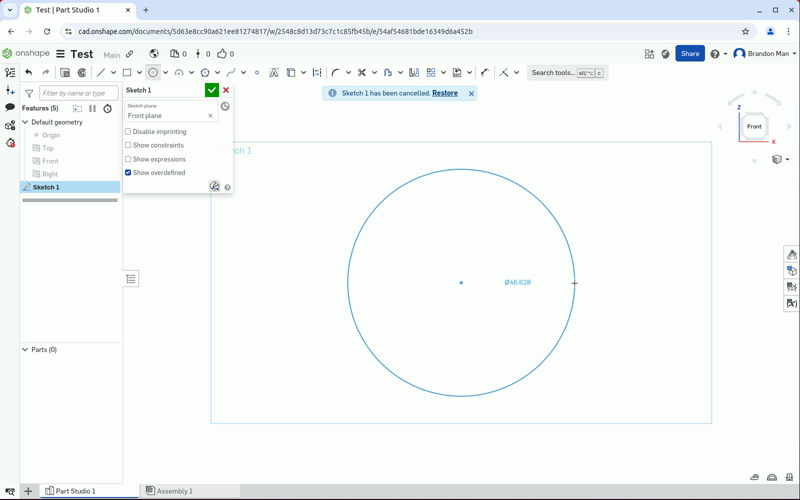
key(esc)
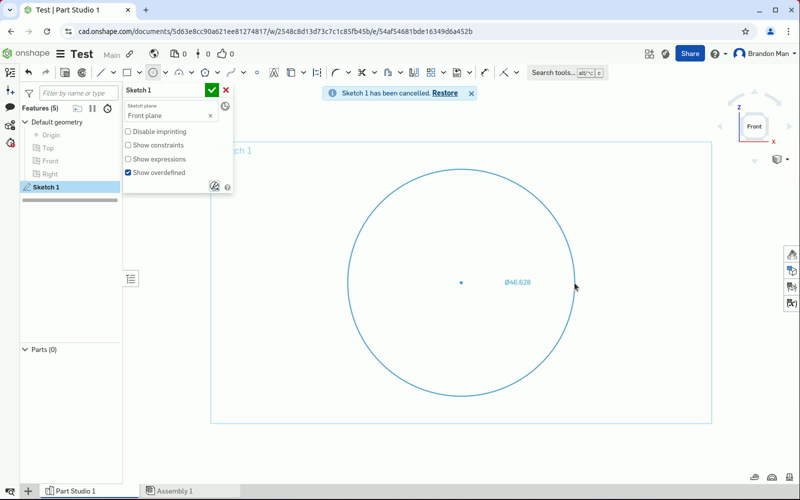
mouse_move(415, 285)
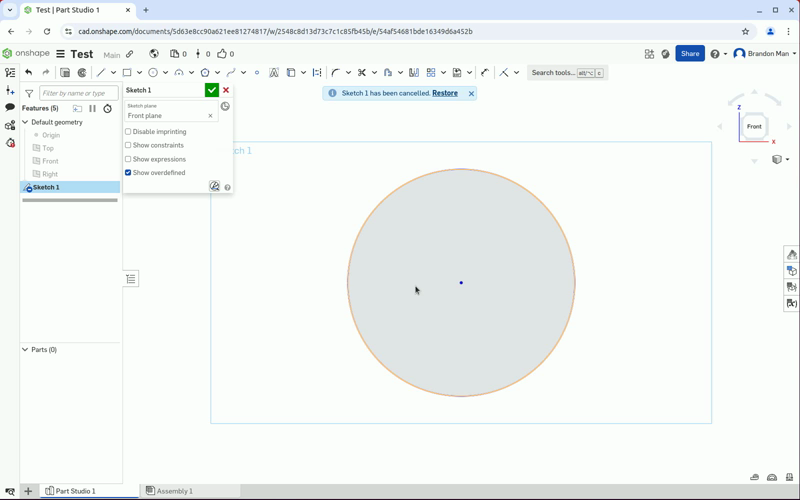
click(415, 285)
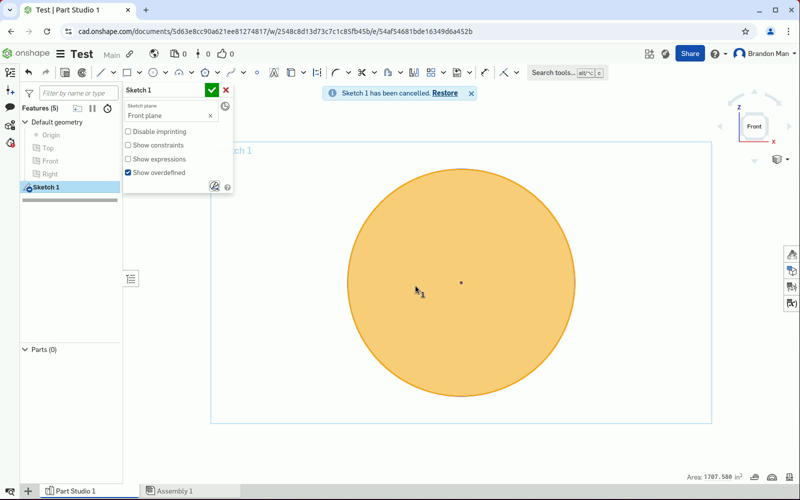
mouse_move(73, 352)
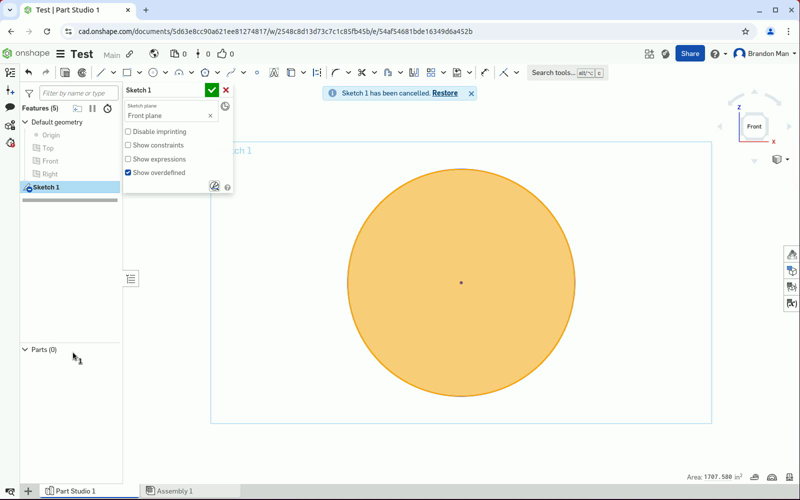
key(shift+y)
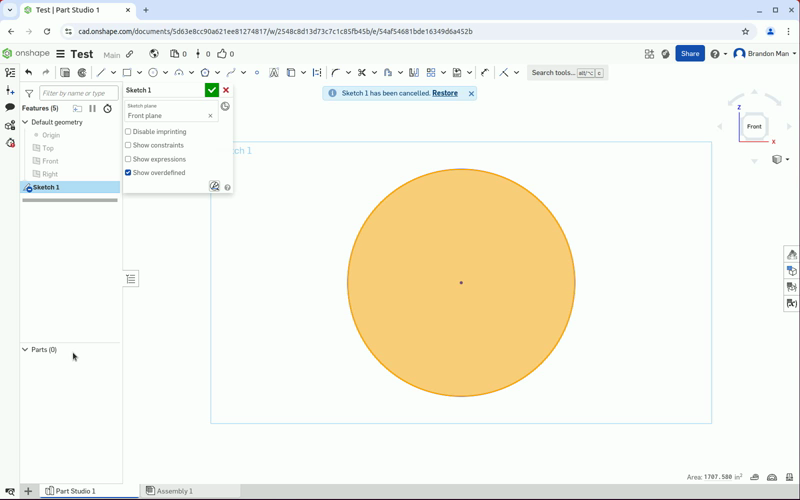
key(shift+e)
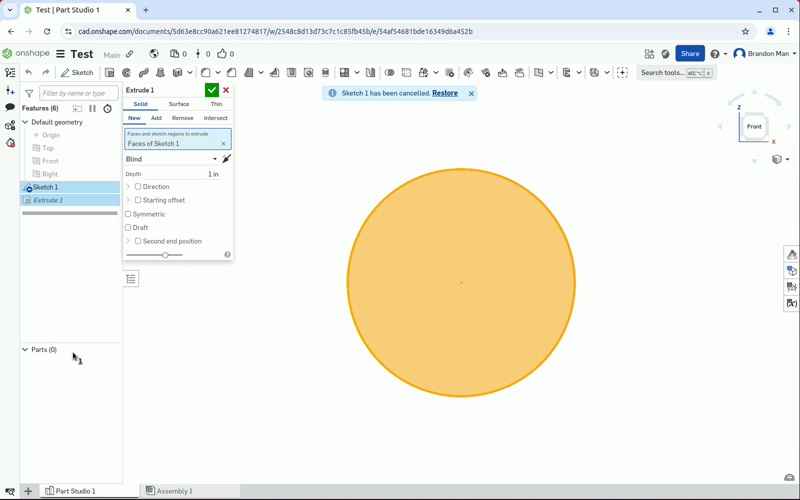
mouse_move(143, 106)
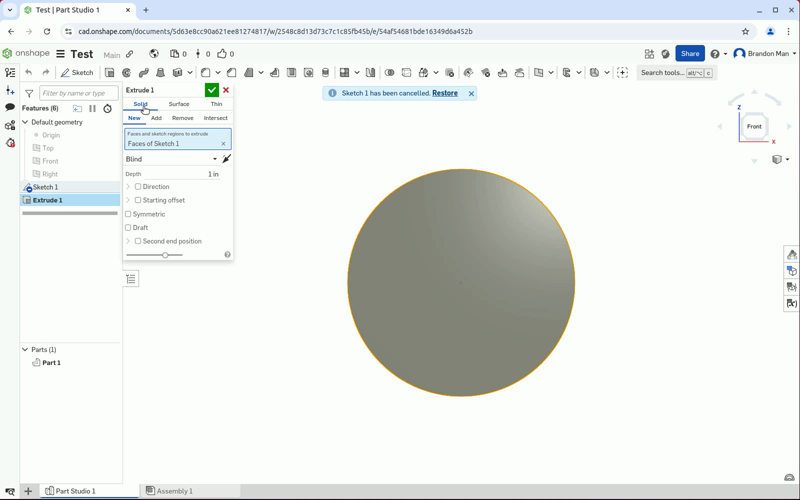
click(143, 106)
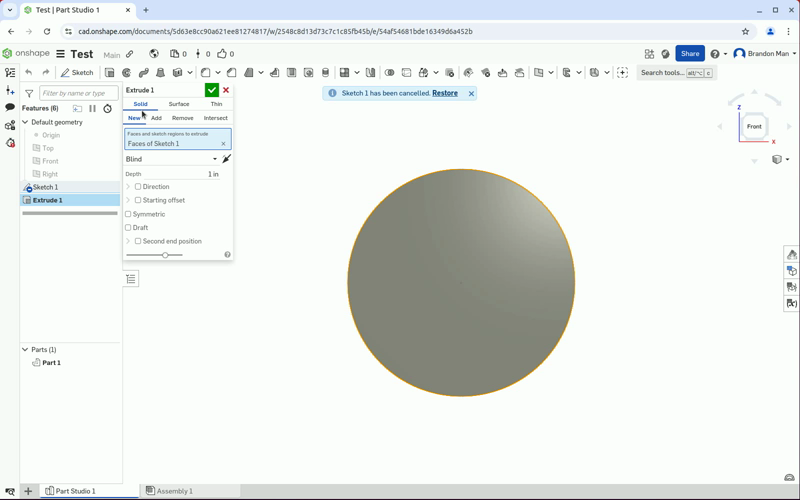
mouse_move(137, 120)
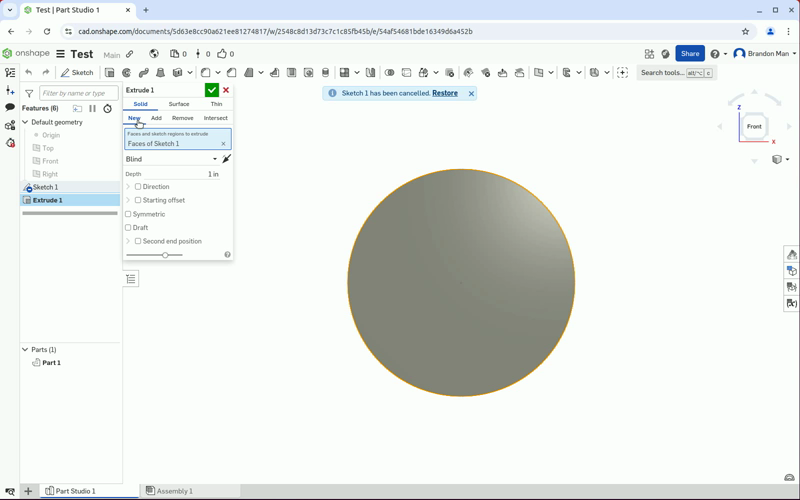
click(137, 120)
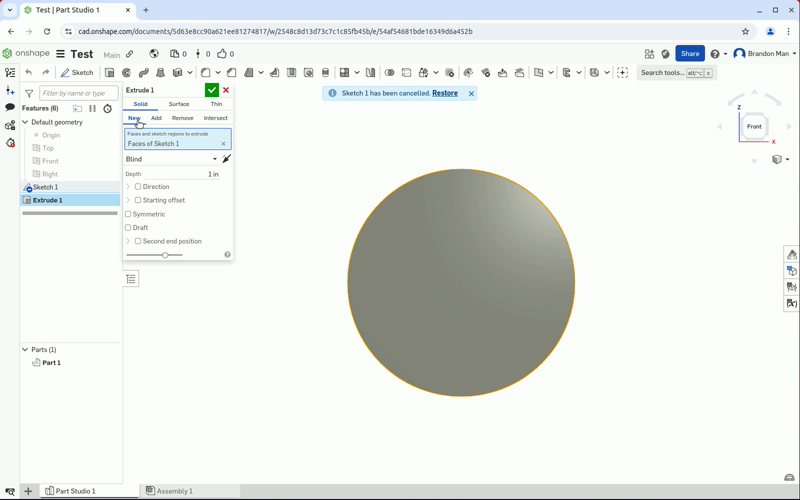
key(tab, 4)
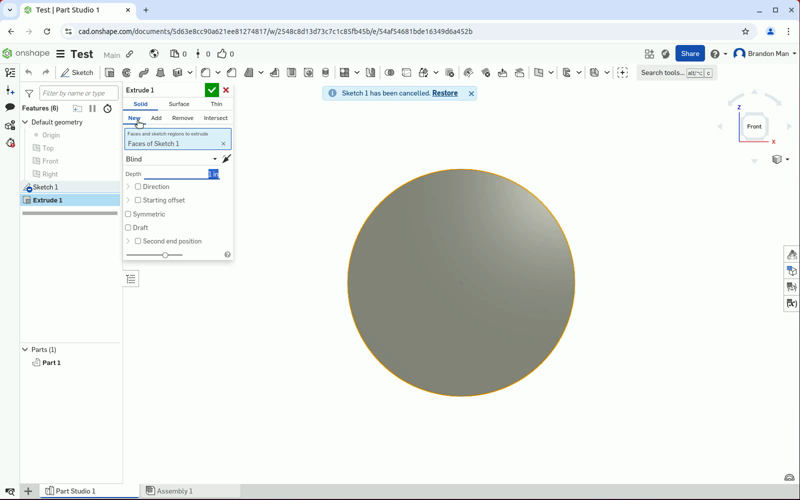
text(22.868)
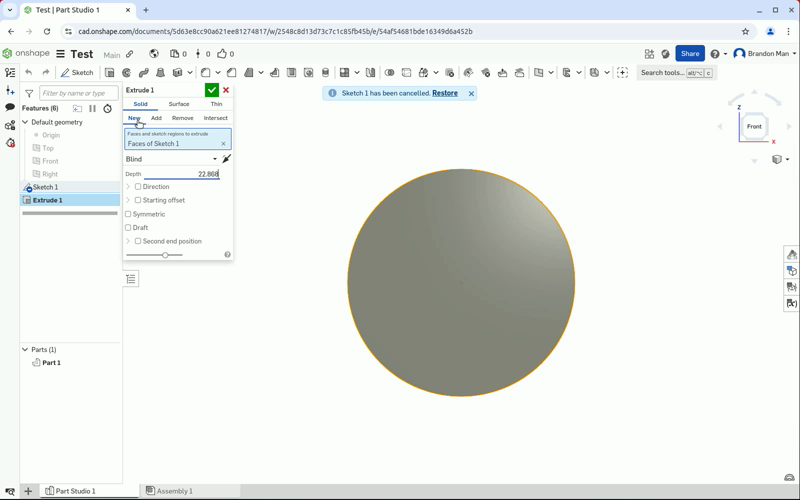
key(enter)
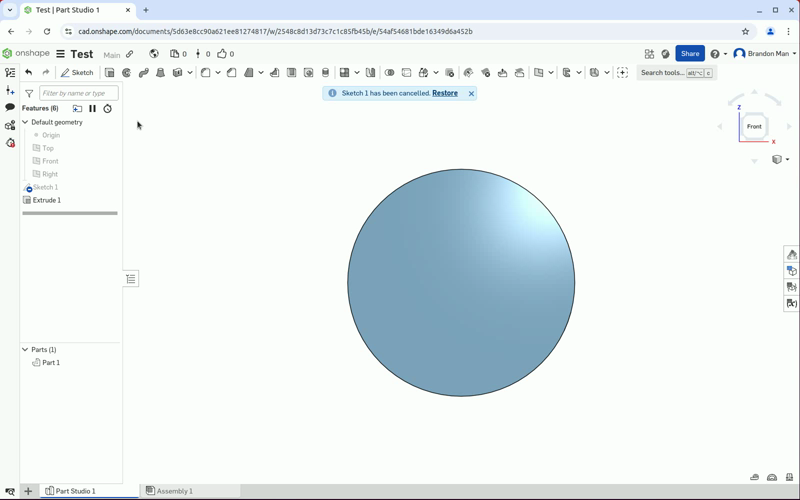
key(shift+h)
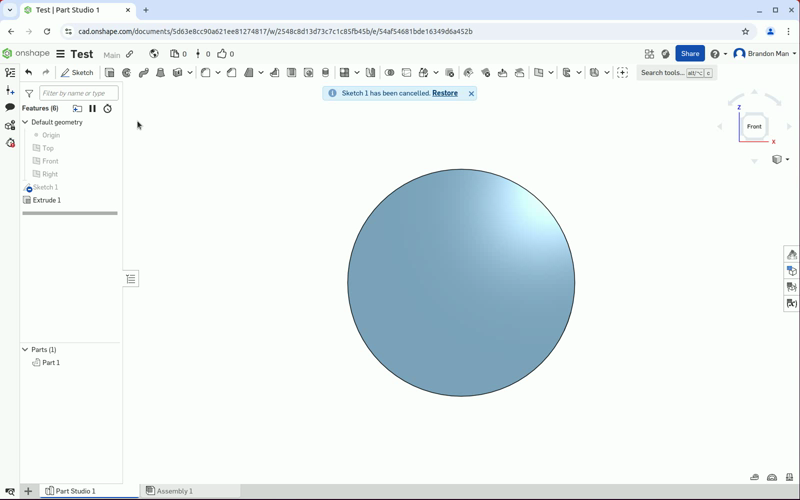
key(shift+h)
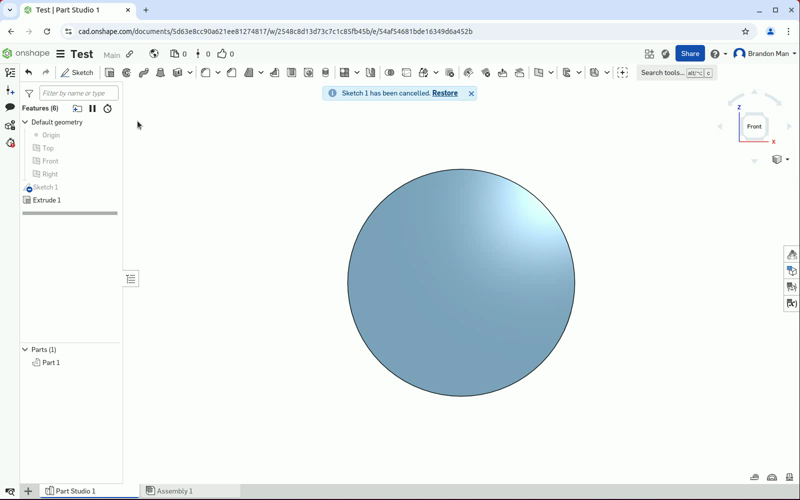
mouse_move(73, 189)
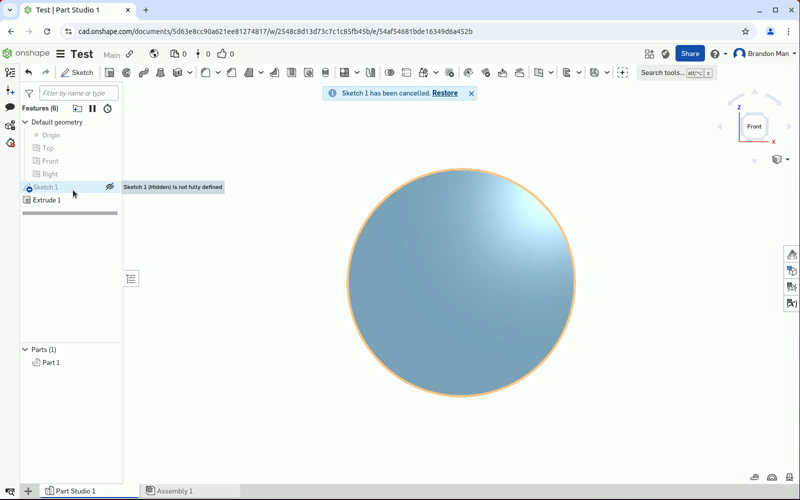
click(73, 189)
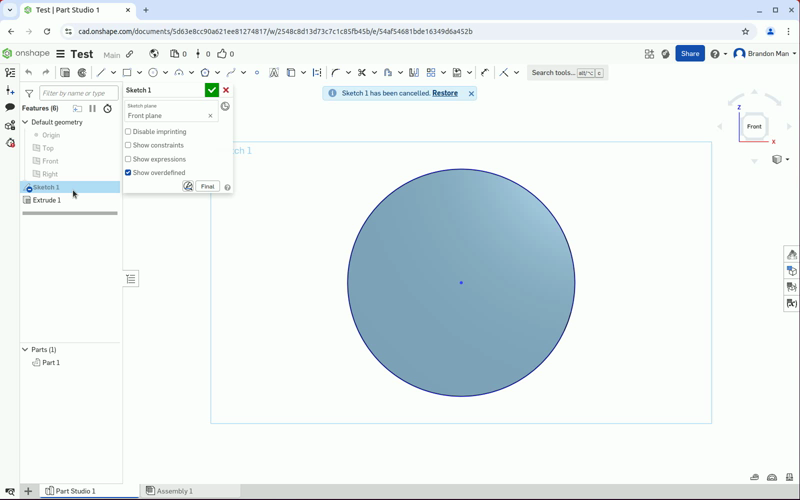
mouse_move(229, 92)
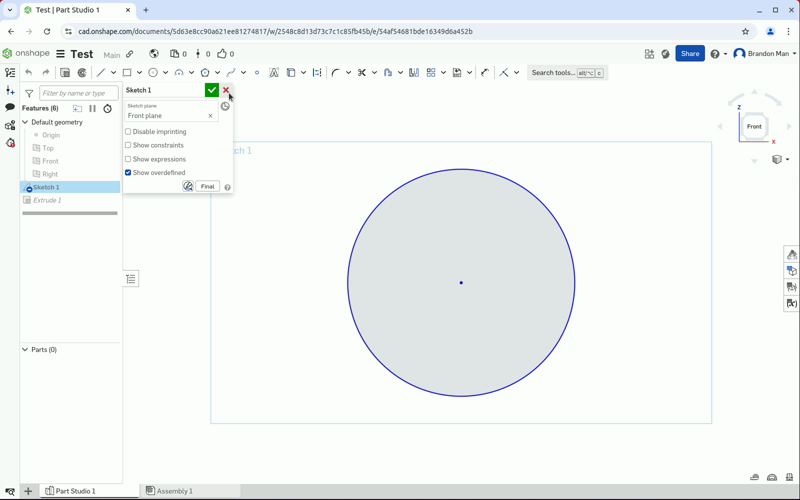
click(229, 92)
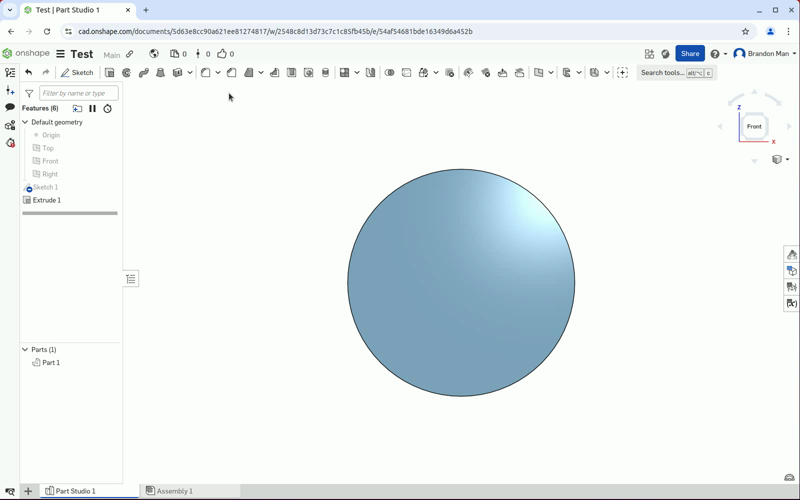
mouse_move(541, 75)
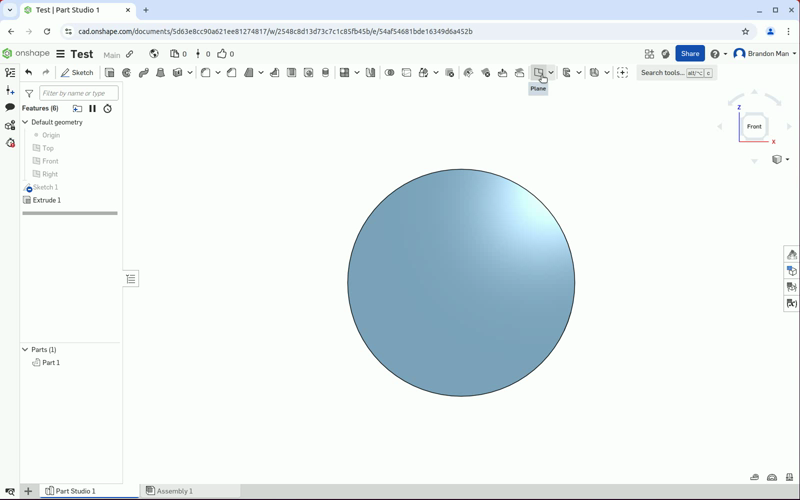
click(541, 75)
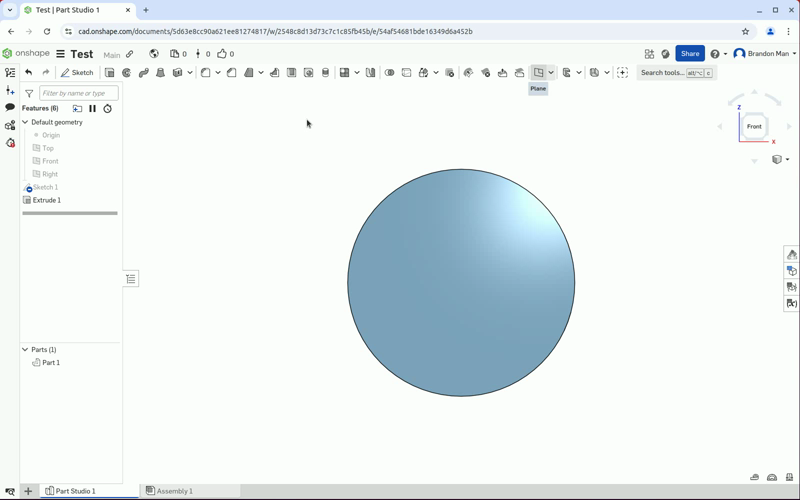
mouse_move(73, 163)
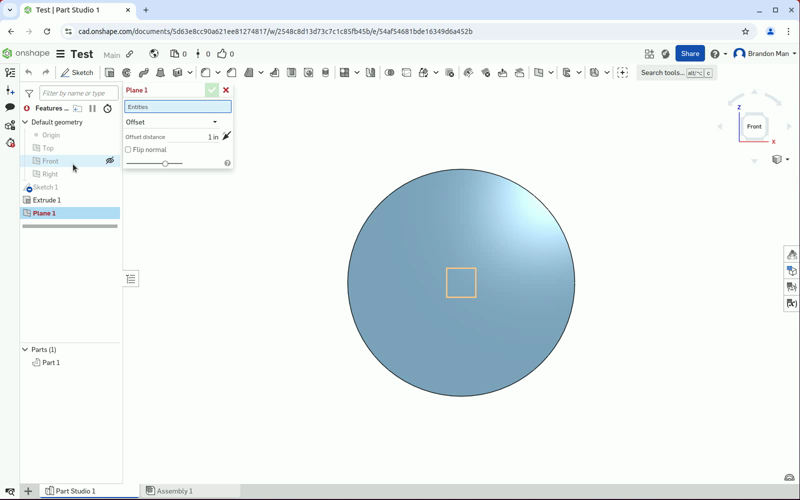
click(73, 163)
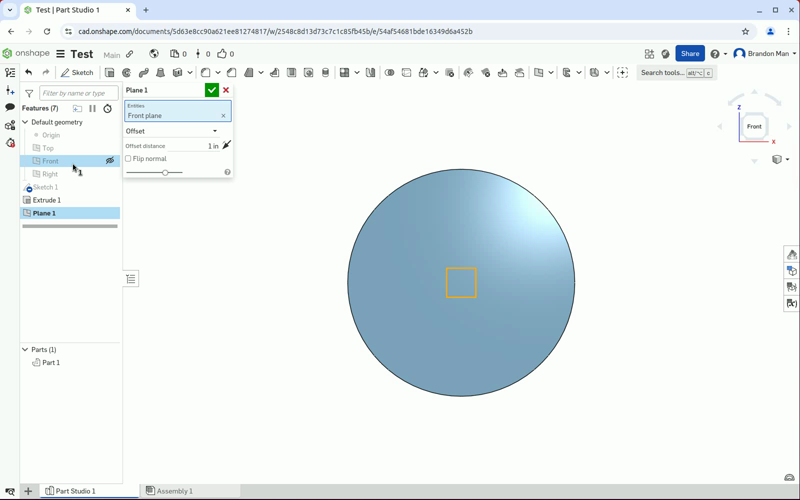
key(tab, 2)
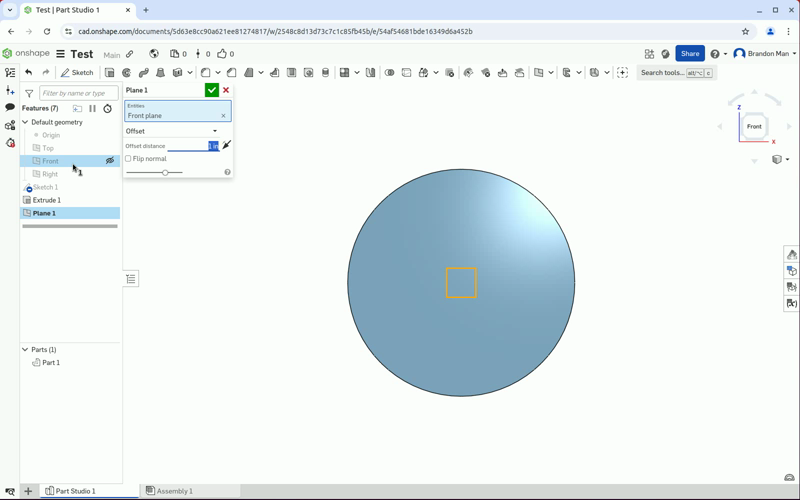
text(22.862)
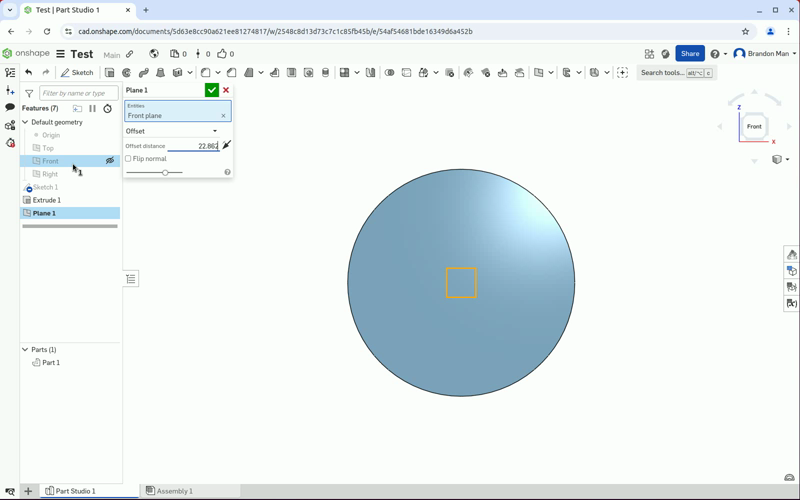
key(enter, 2)
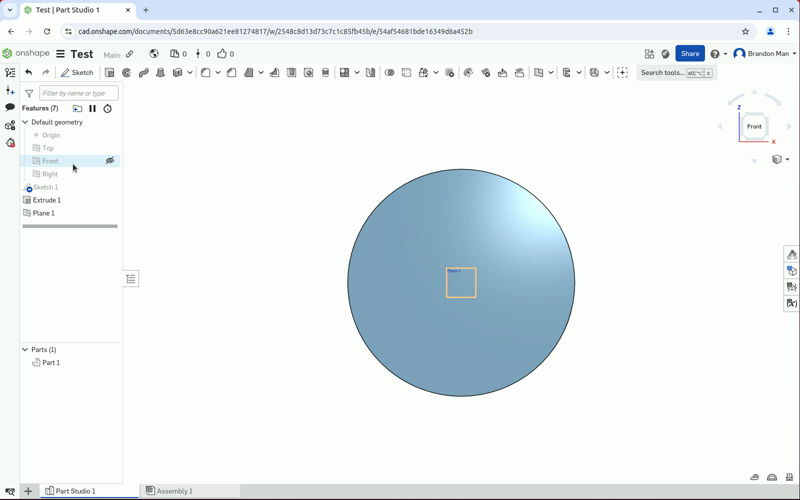
key(shift+s)
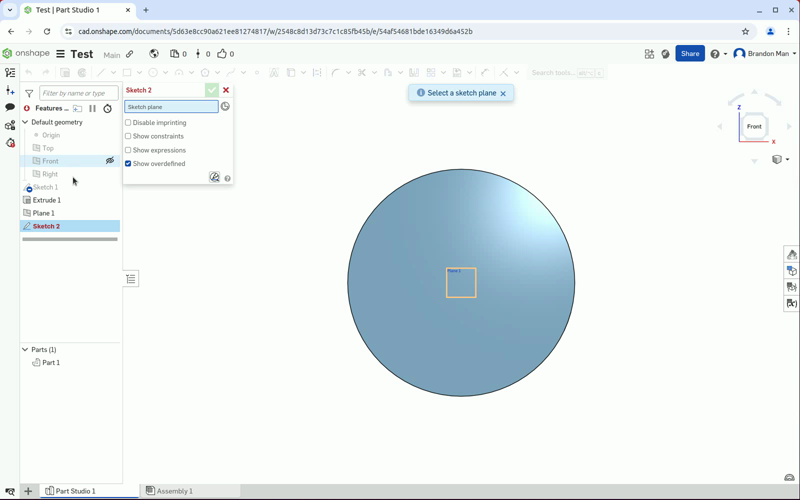
mouse_move(73, 215)
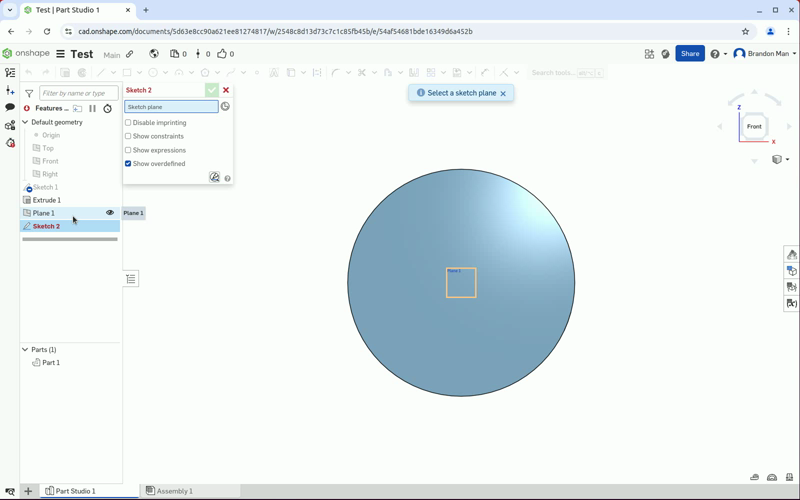
click(73, 215)
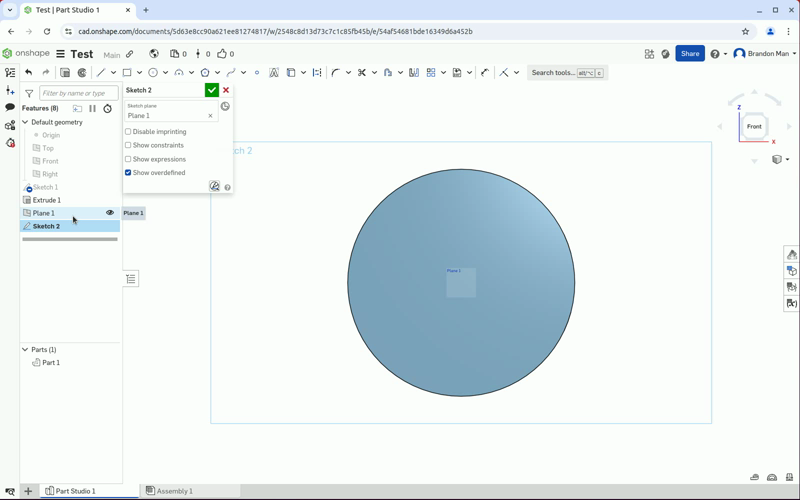
mouse_move(73, 352)
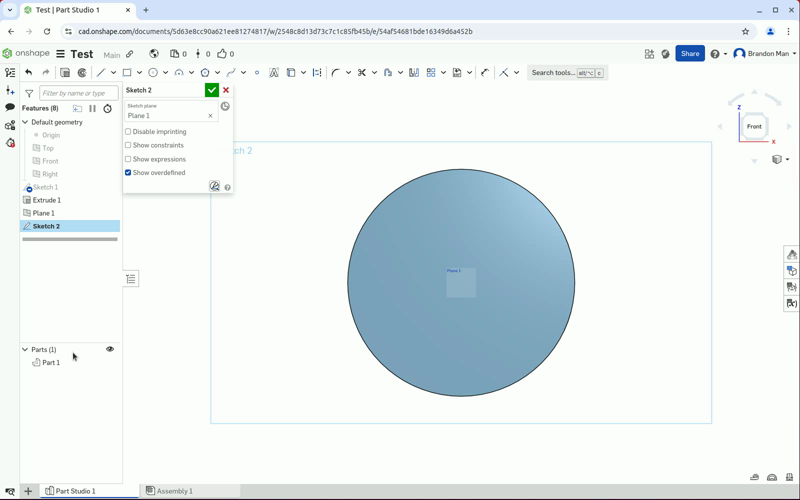
key(y)
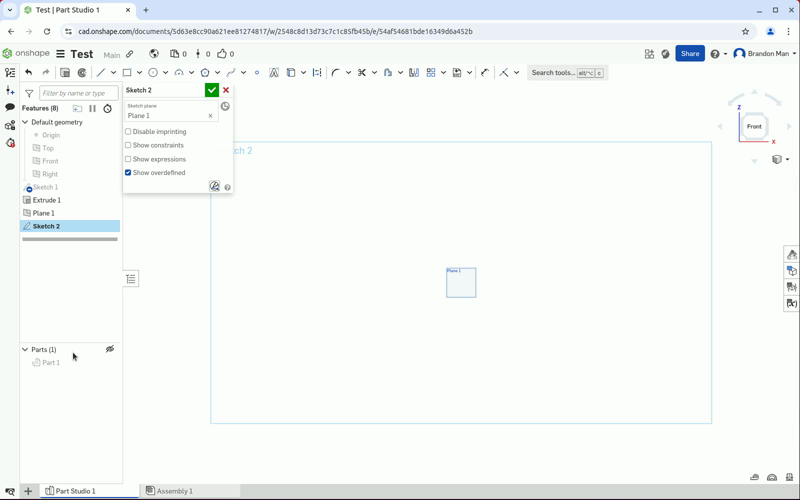
key(c)
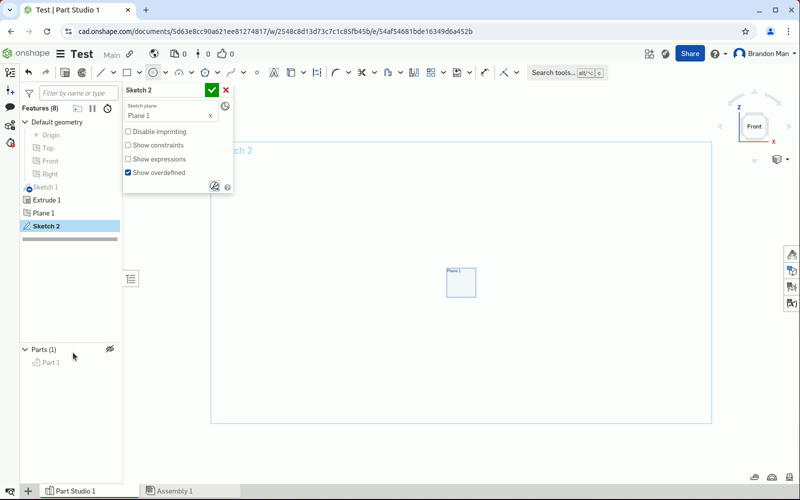
key_down(shift)
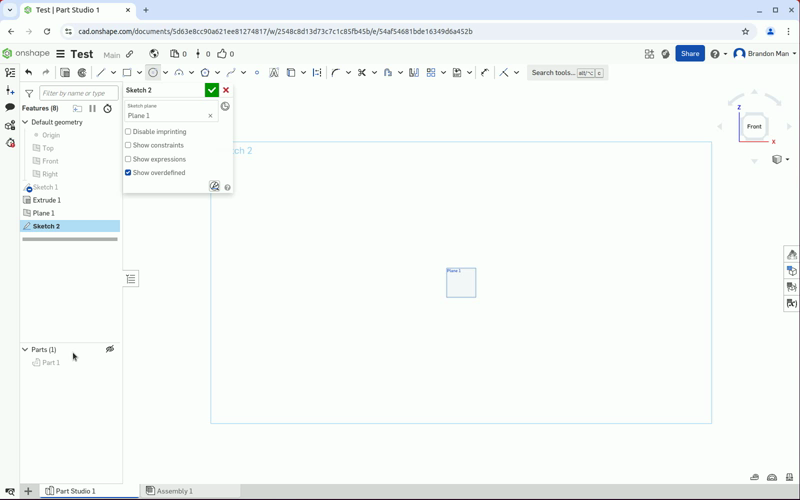
mouse_move(461, 282)
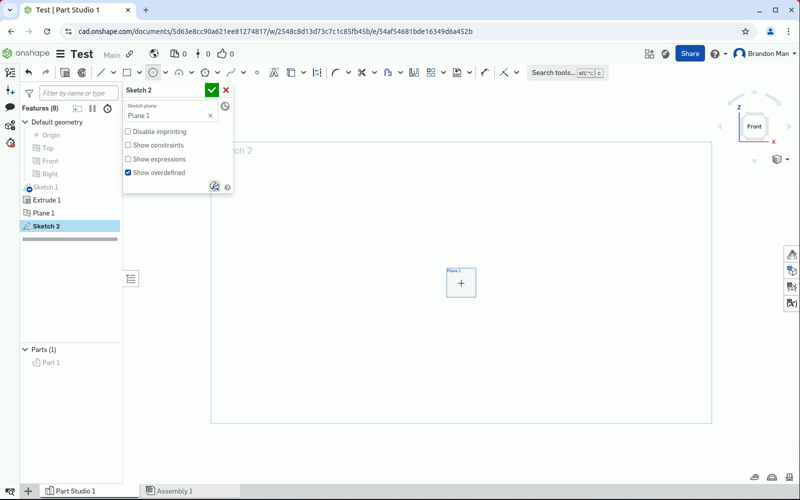
click(461, 282)
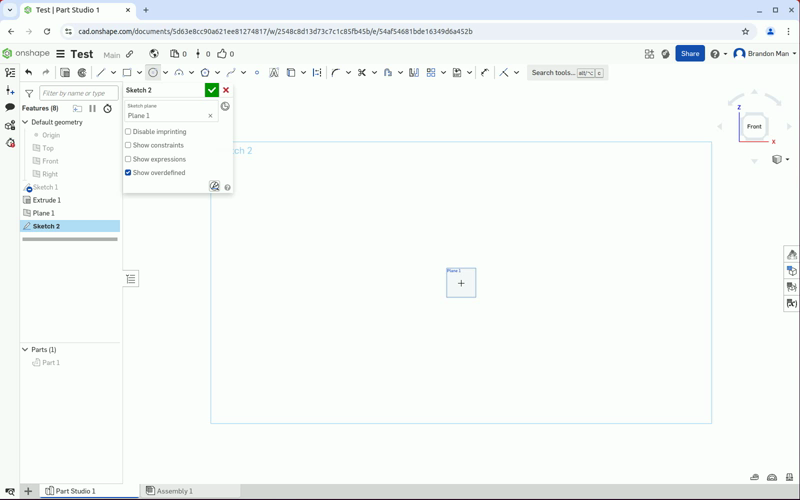
key_up(shift)
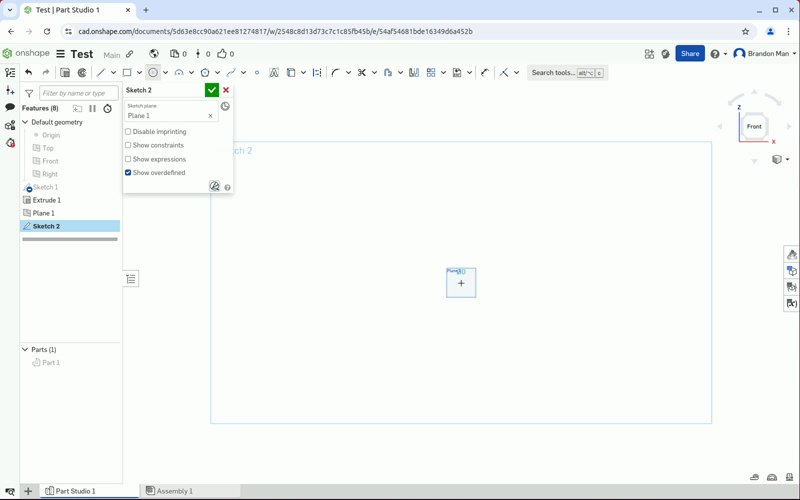
mouse_move(528, 282)
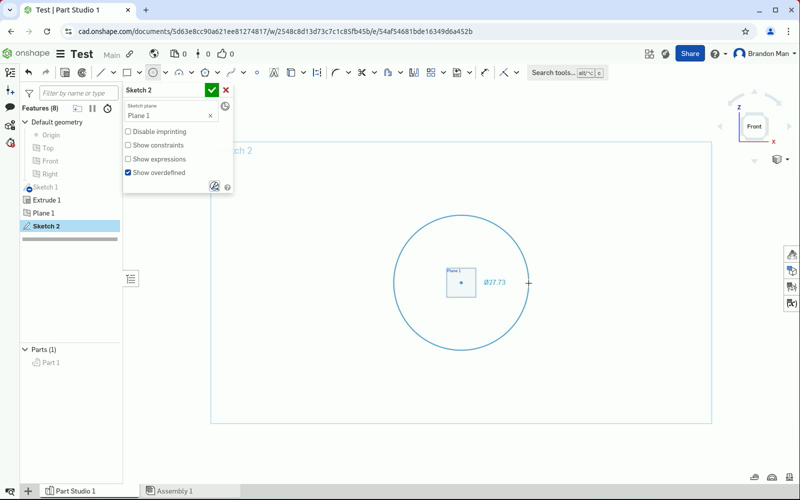
click(528, 282)
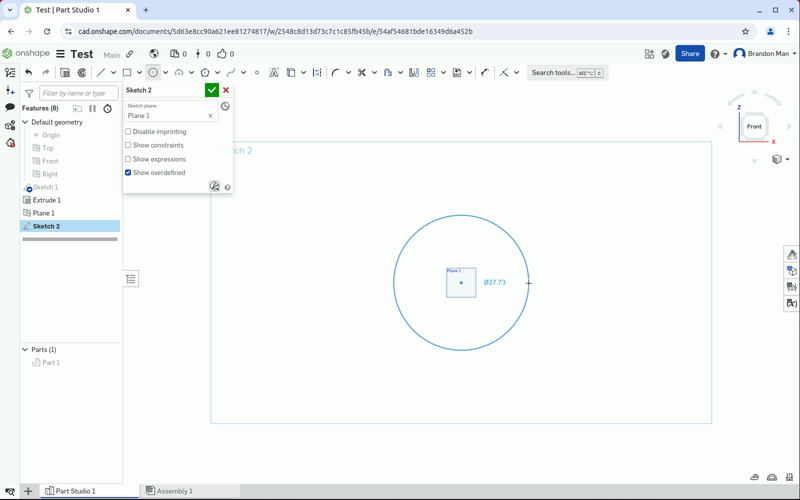
key(esc)
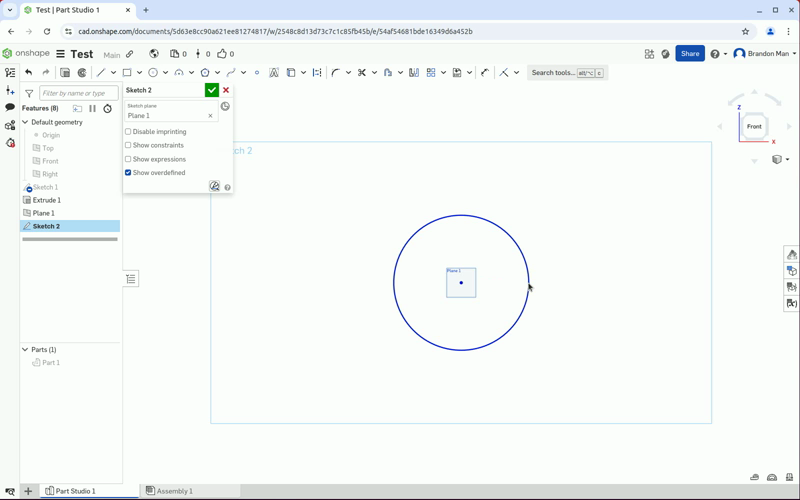
mouse_move(471, 313)
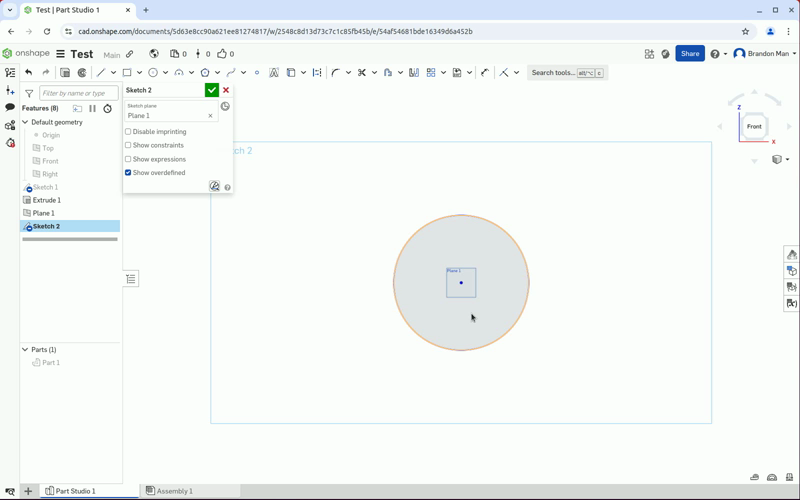
click(471, 313)
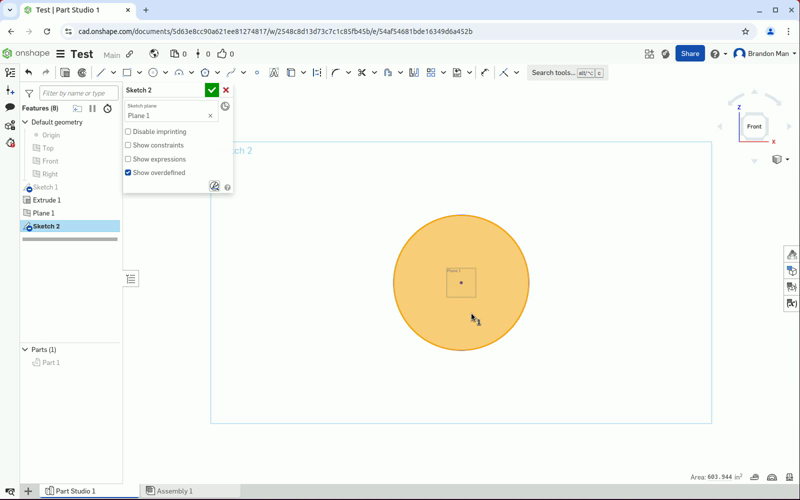
mouse_move(73, 352)
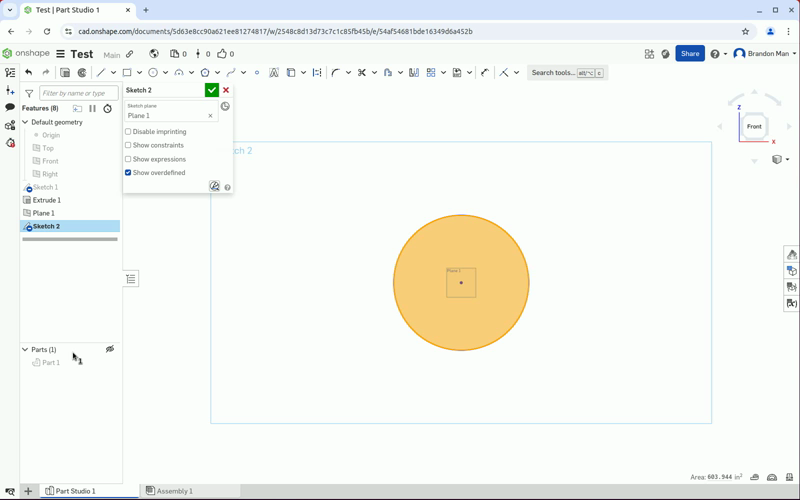
key(shift+y)
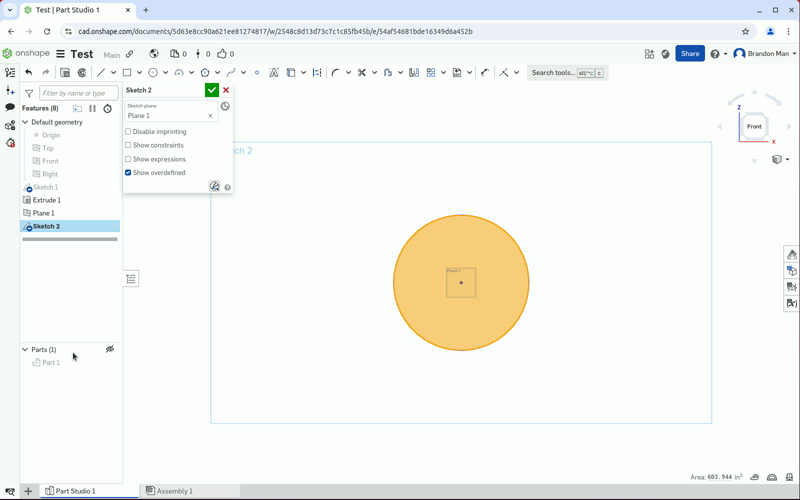
key(shift+e)
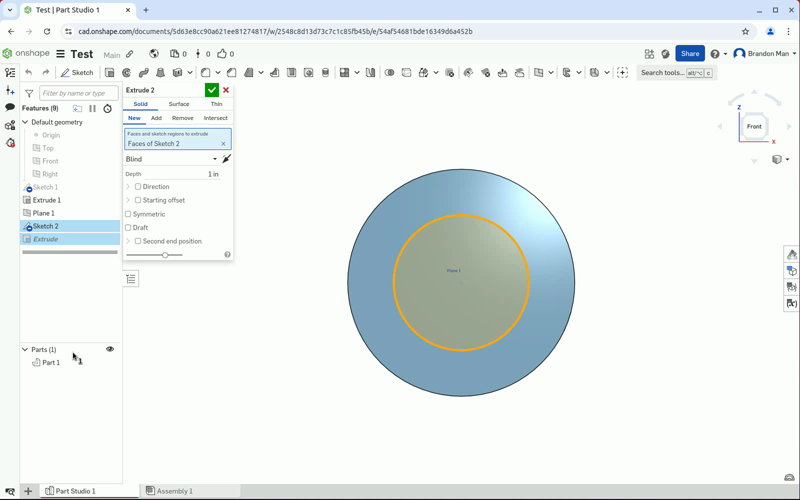
mouse_move(143, 106)
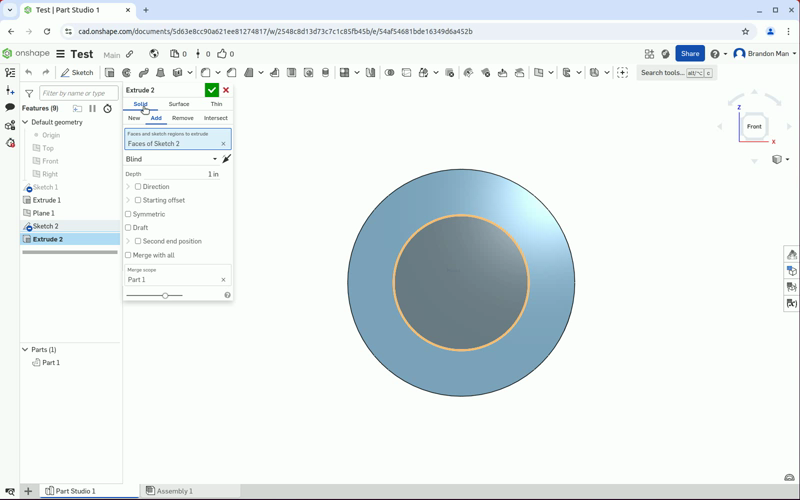
click(143, 106)
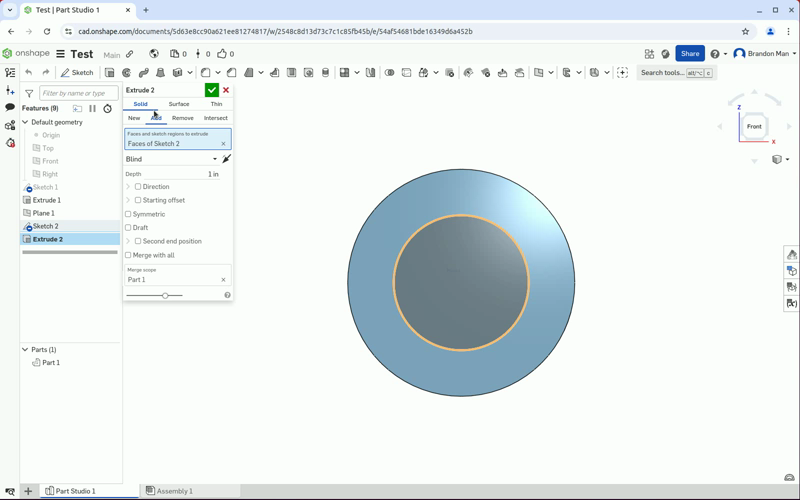
mouse_move(186, 120)
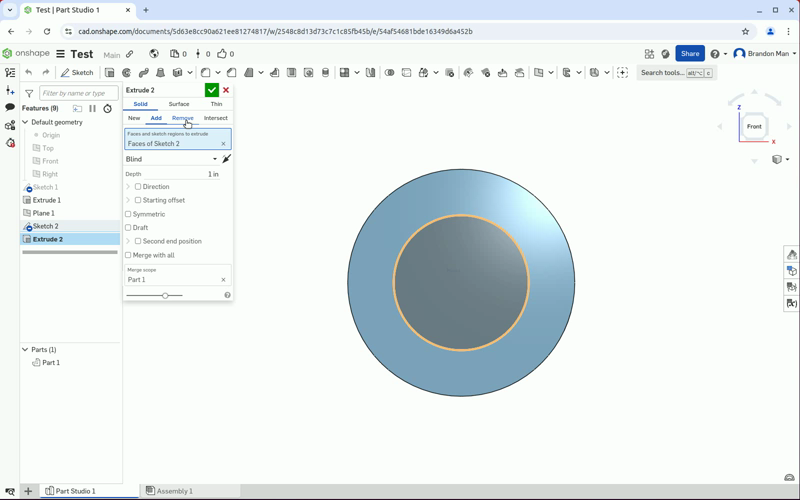
click(186, 120)
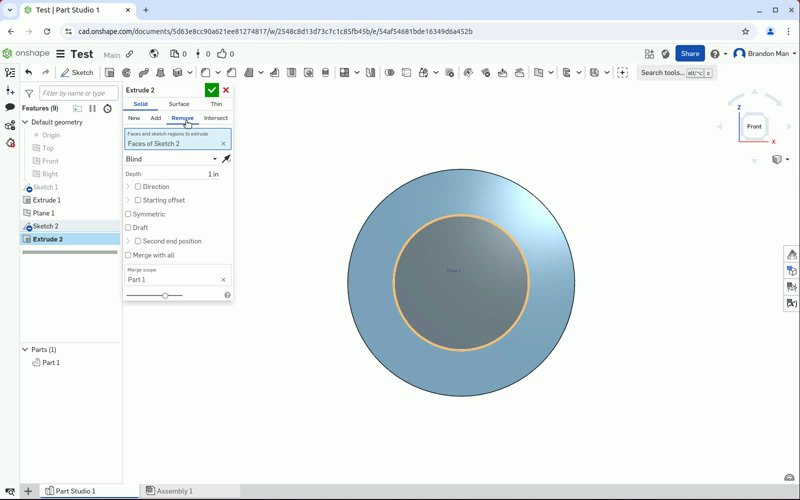
key(tab, 4)
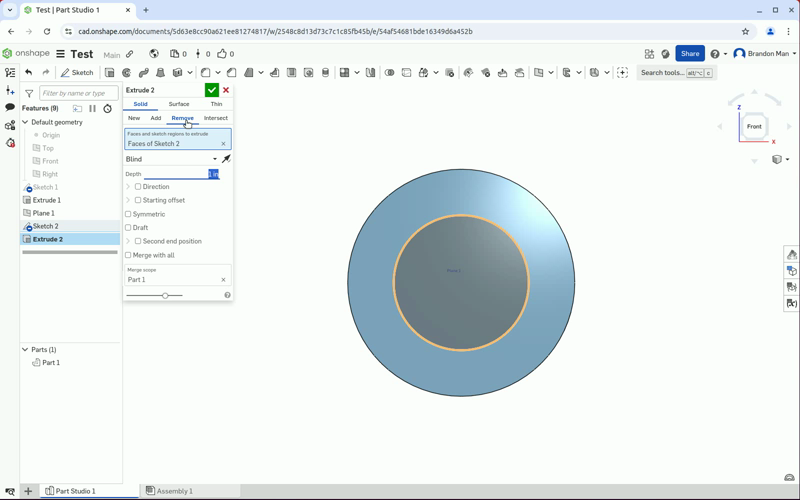
text(22.868)
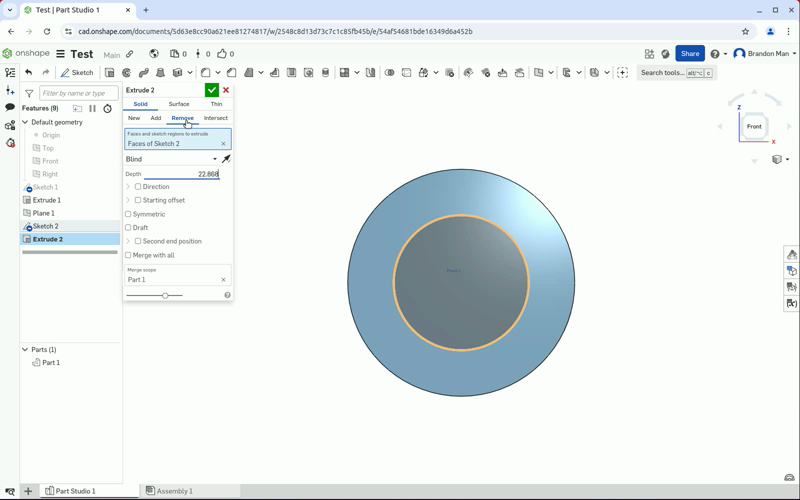
key(tab, 6)
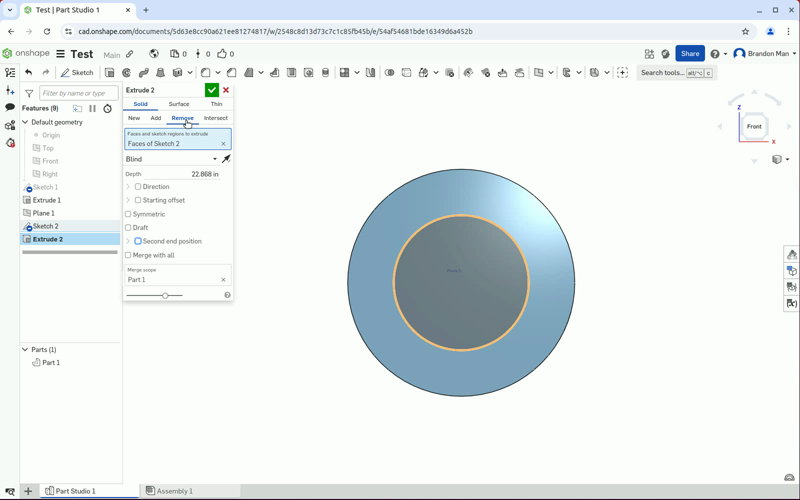
key(space)
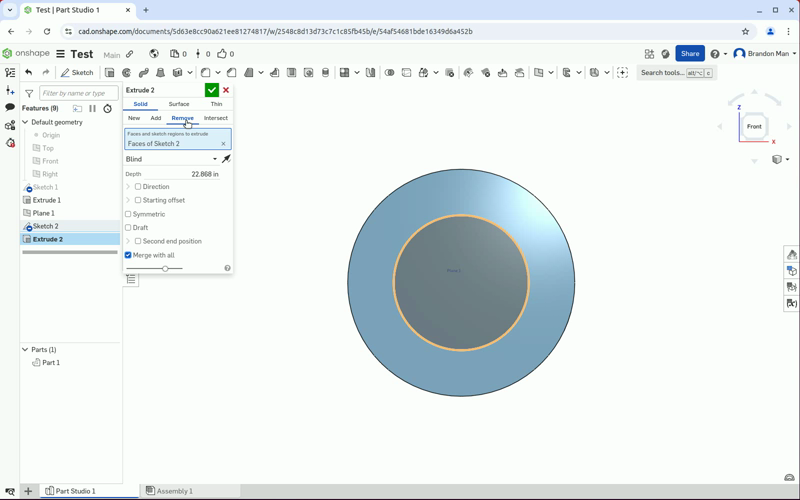
key(enter)
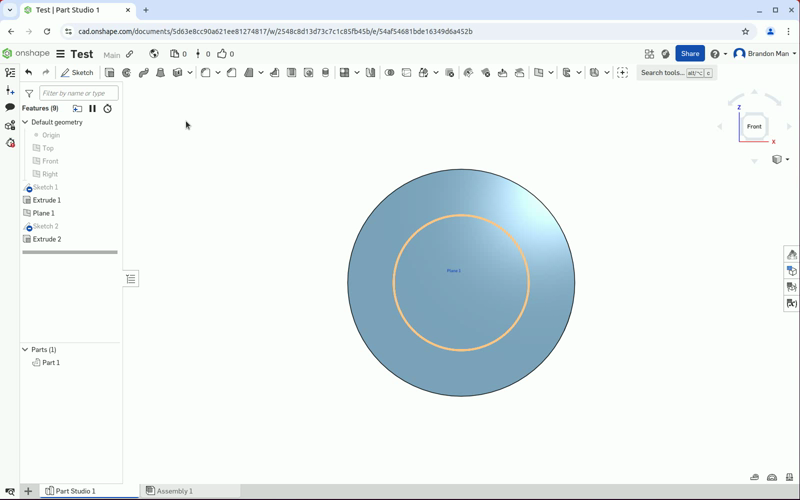
key(shift+h)
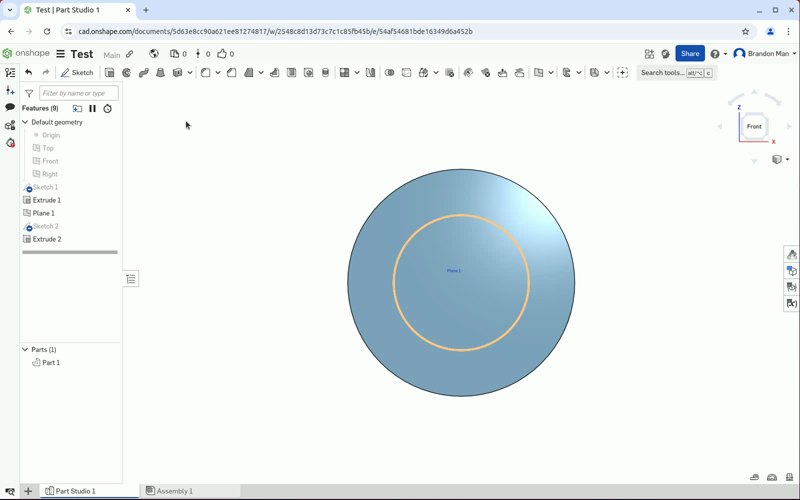
key(shift+h)
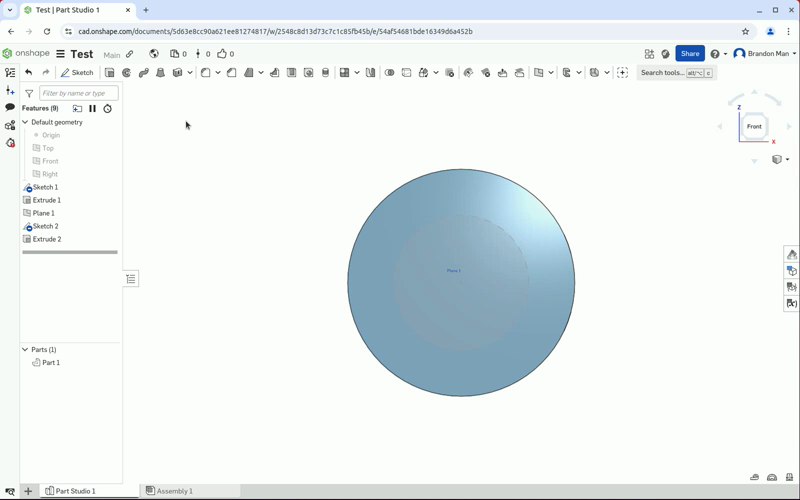
key(shift+7)
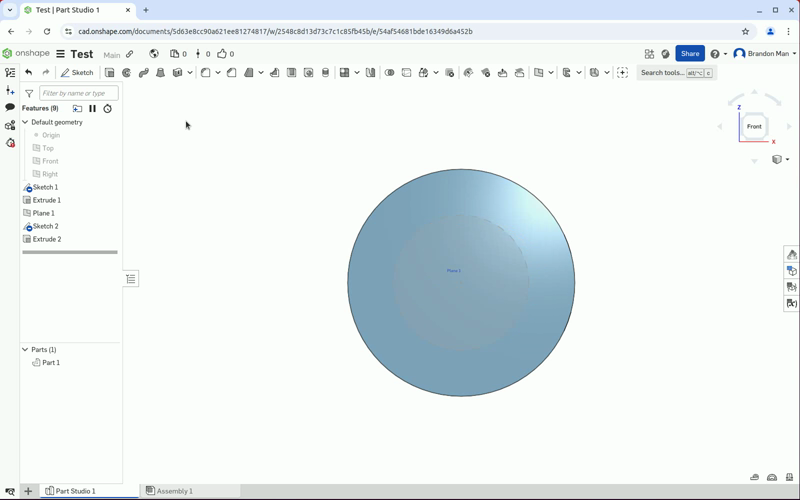
key(left, 2)
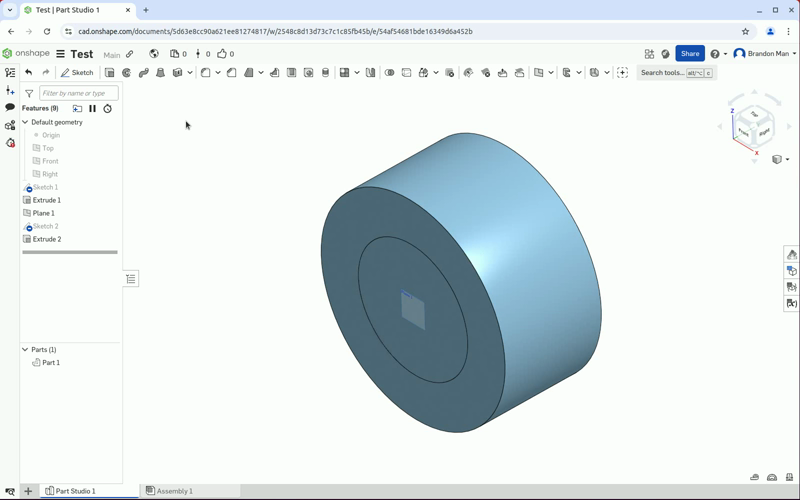
key(down, 2)
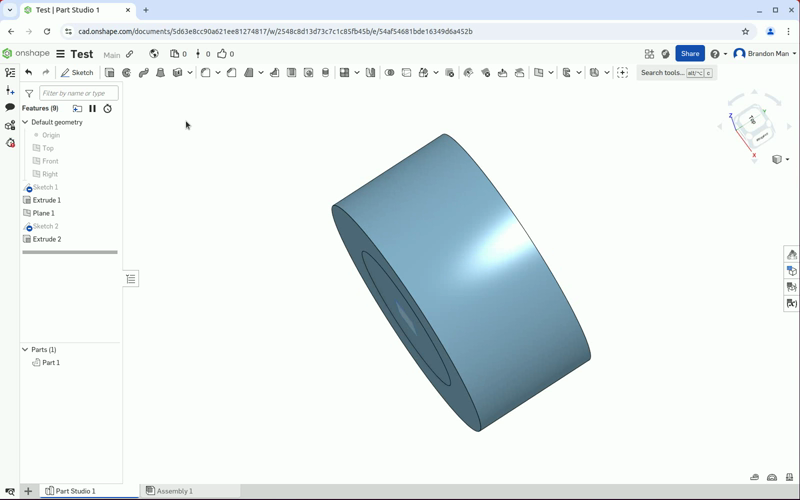
key(up, 2)
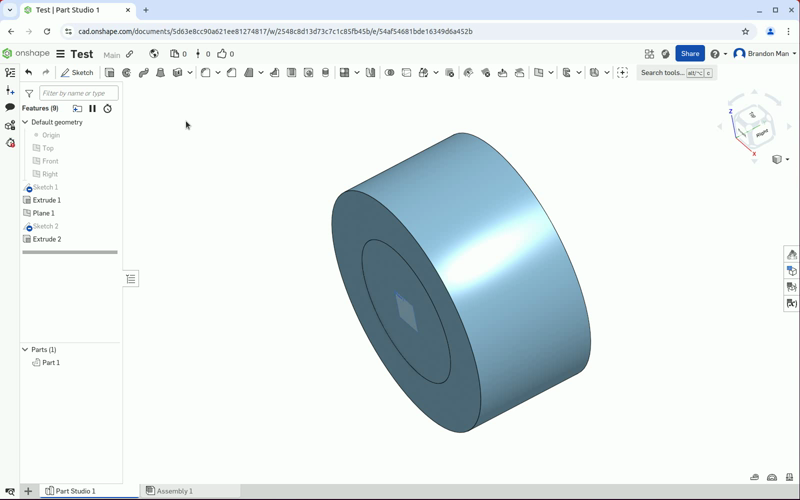
key(right, 2)
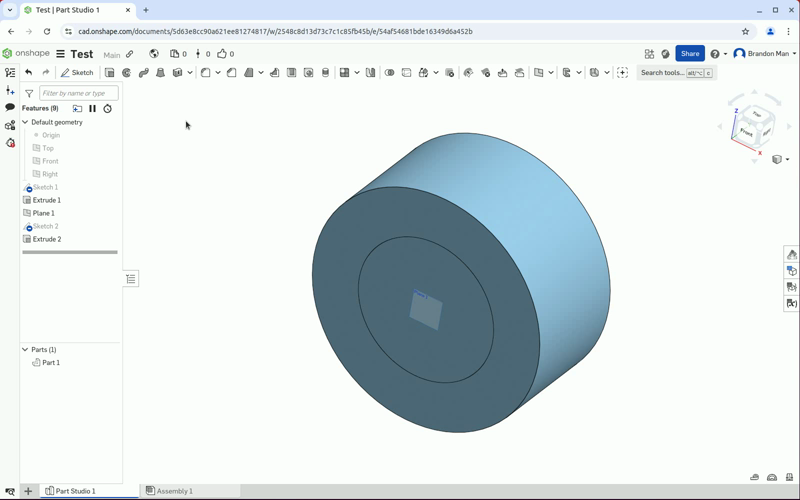
mouse_move(73, 189)
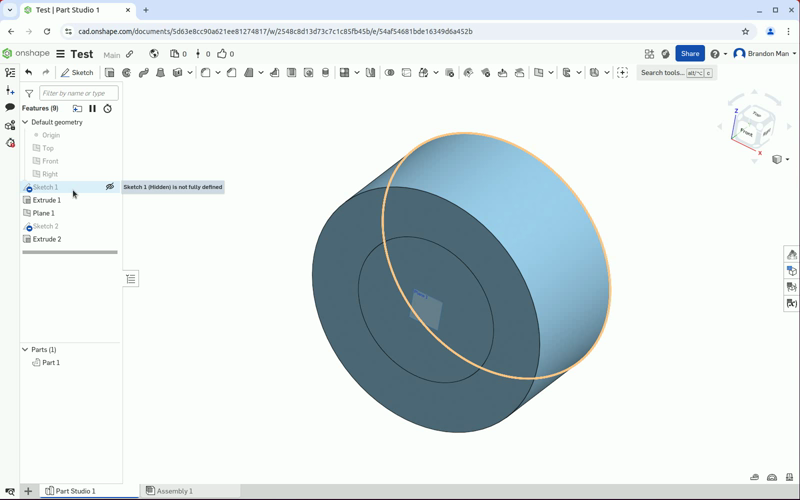
click(73, 189)